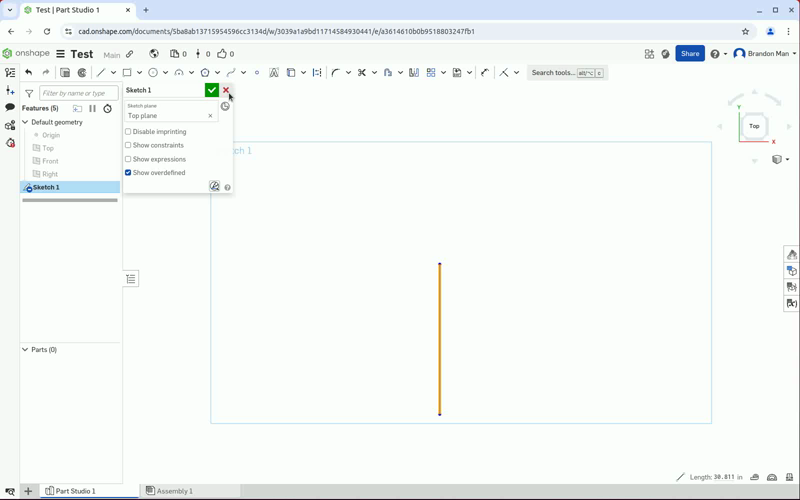
key(shift+h)
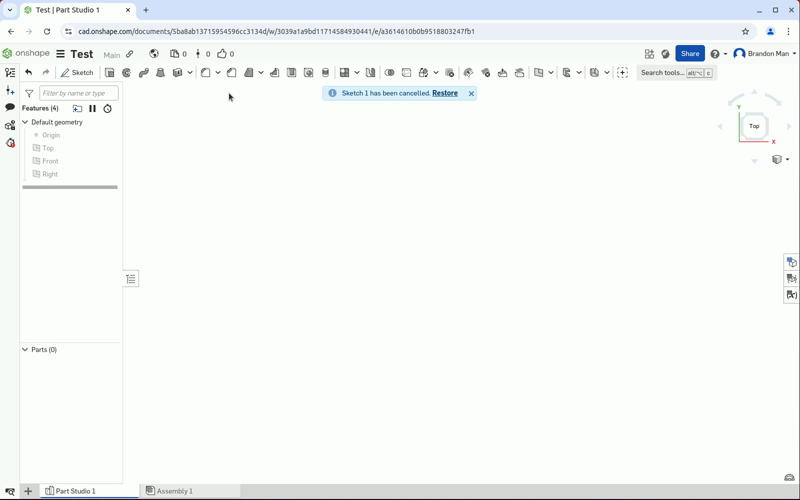
mouse_move(73, 352)
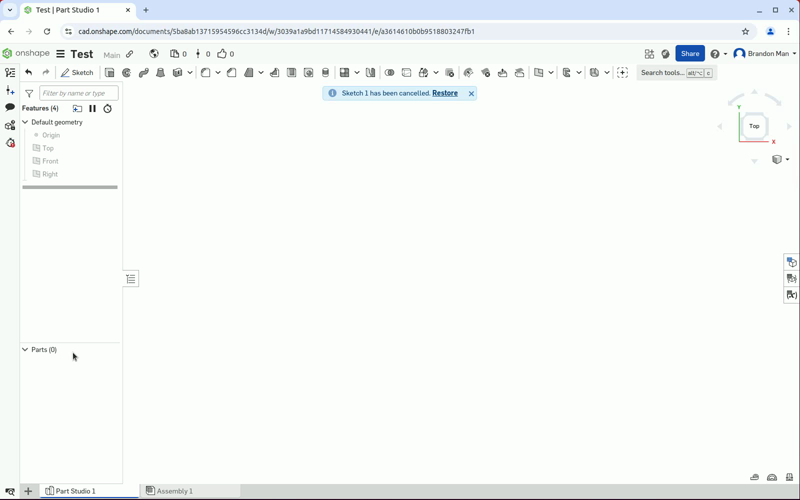
key(y)
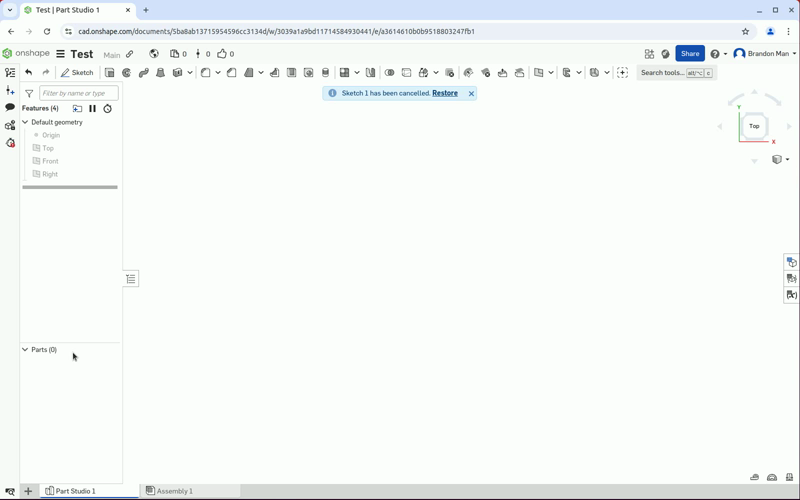
key(shift+p)
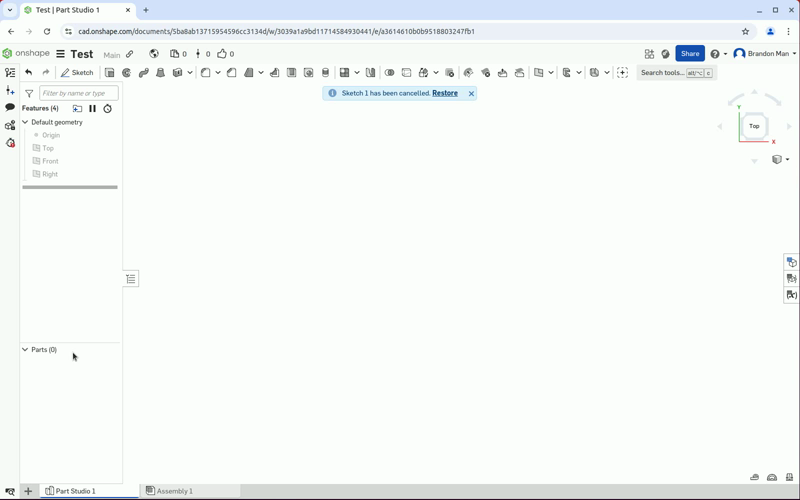
key(space)
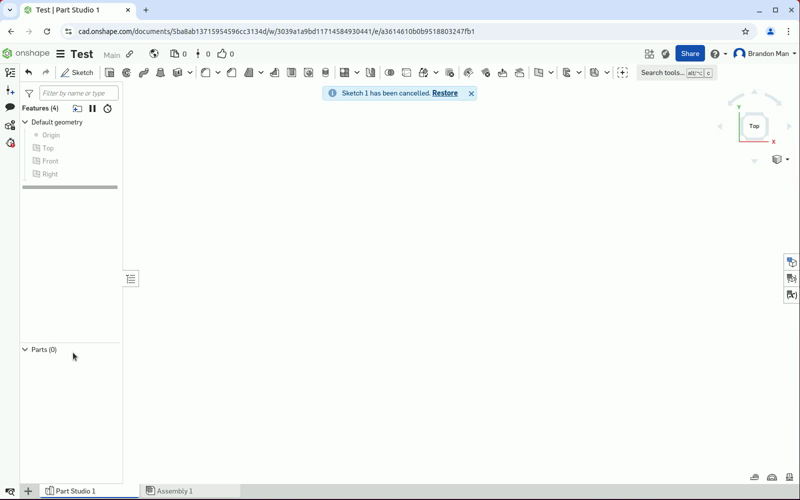
key_down(shift)
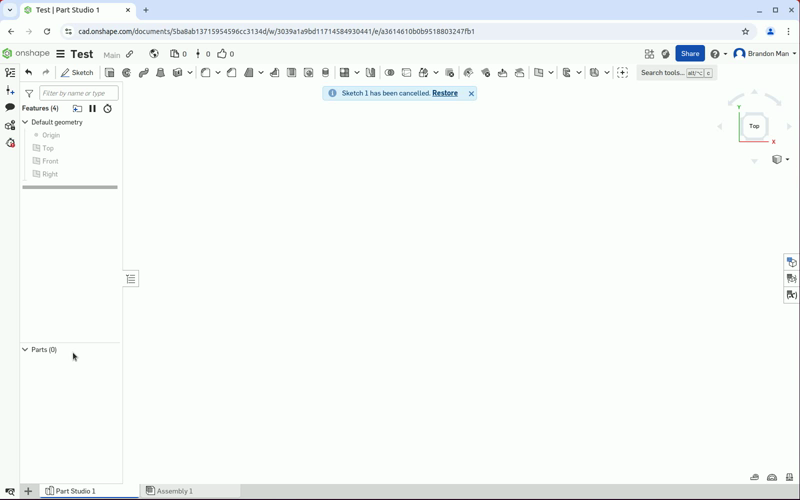
key(up)
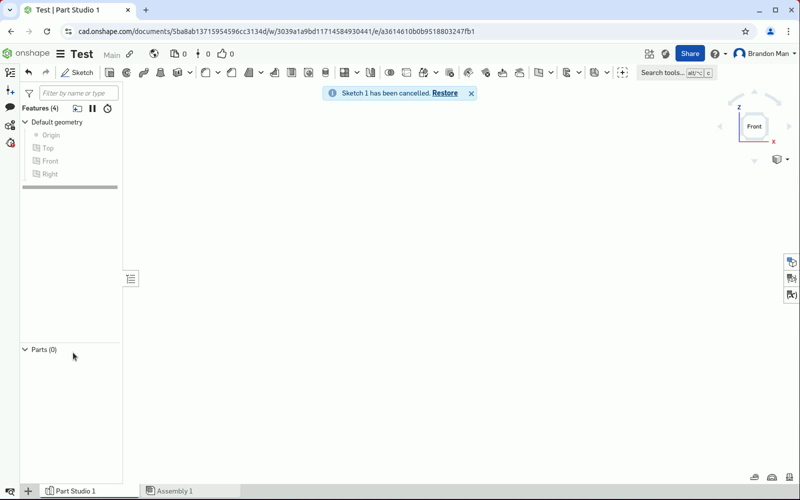
key_up(shift)
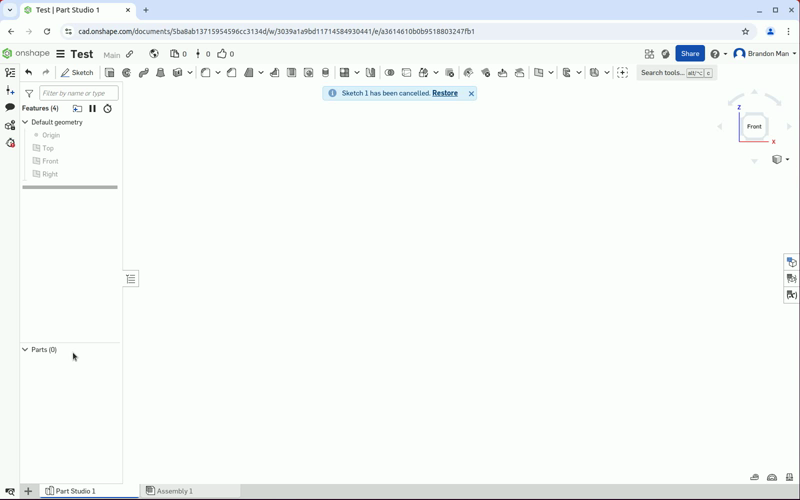
mouse_move(73, 352)
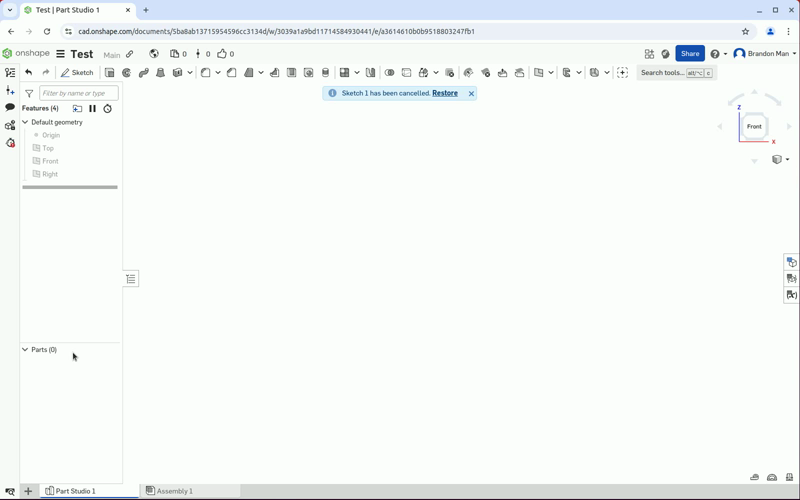
key(shift+y)
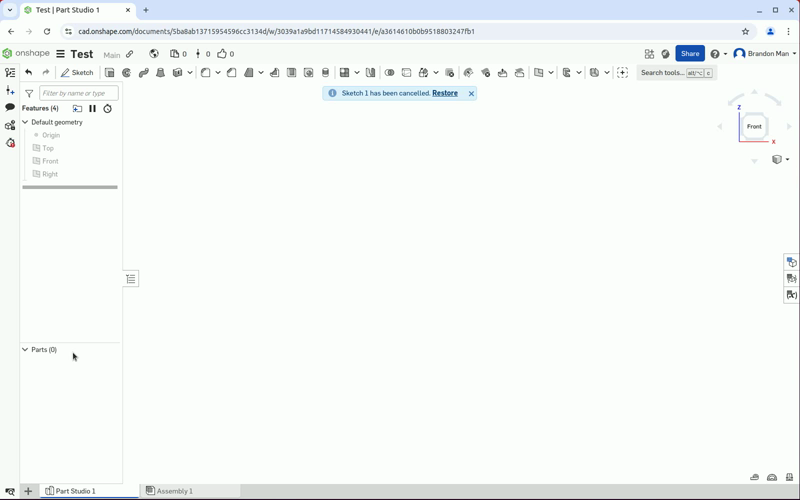
key(shift+s)
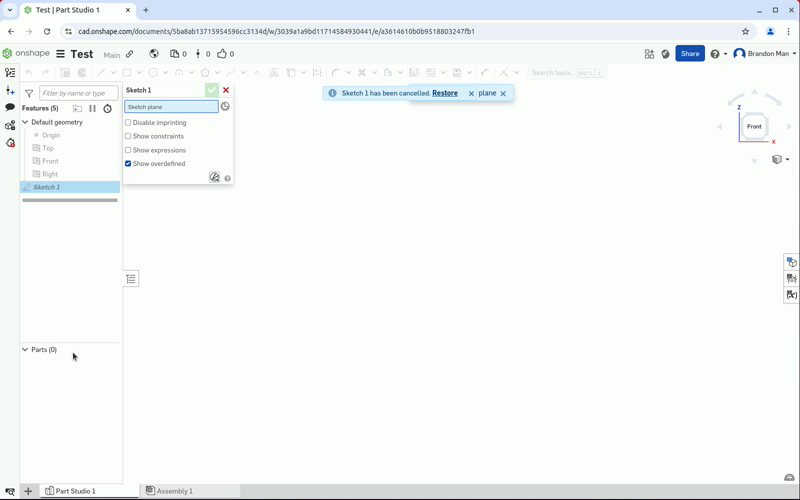
mouse_move(73, 163)
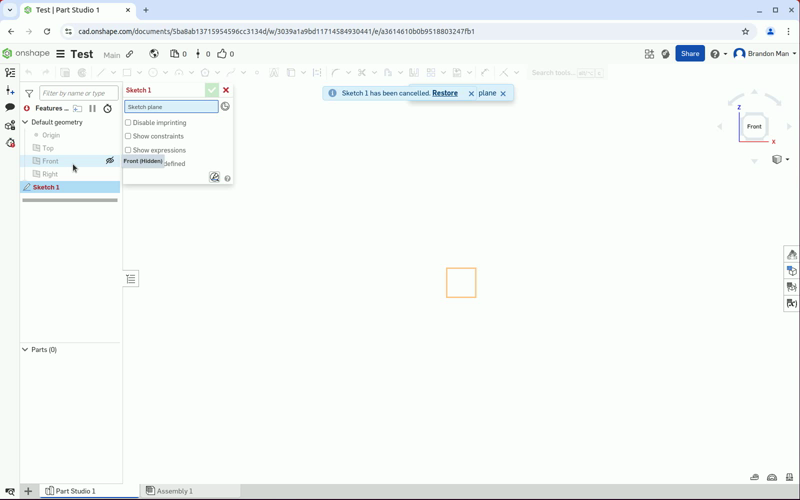
click(73, 163)
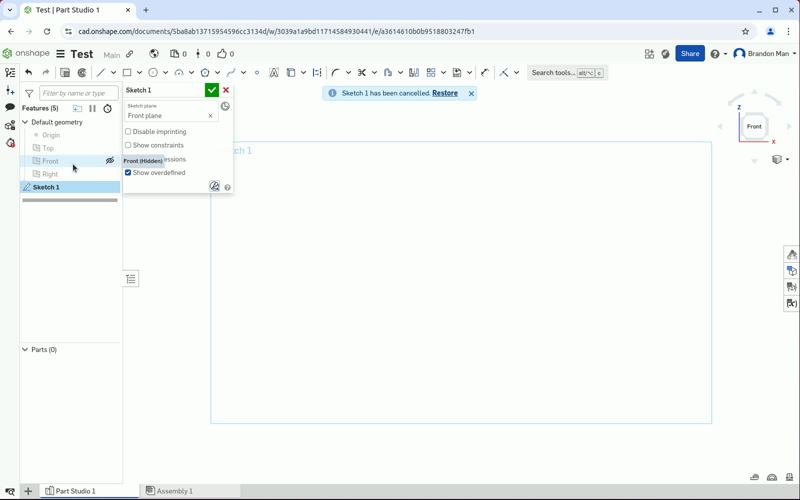
mouse_move(73, 352)
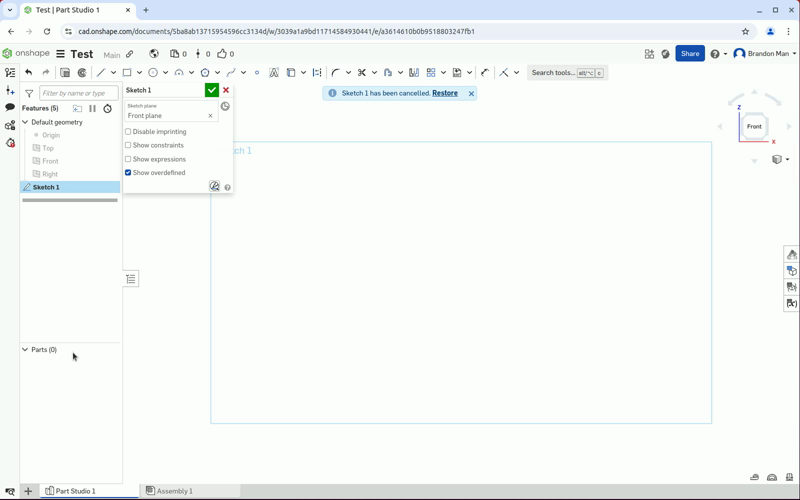
key(y)
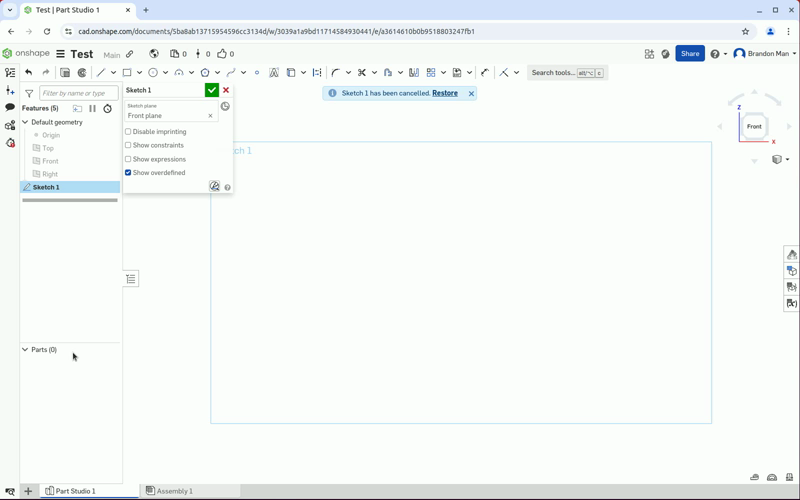
key(c)
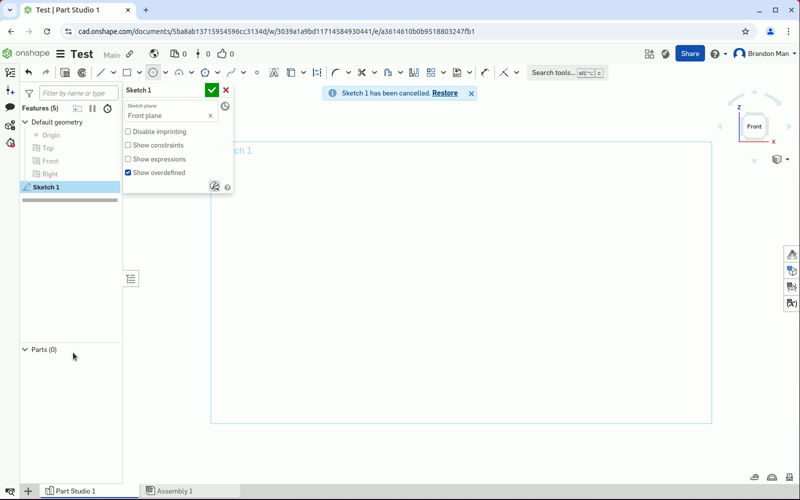
key_down(shift)
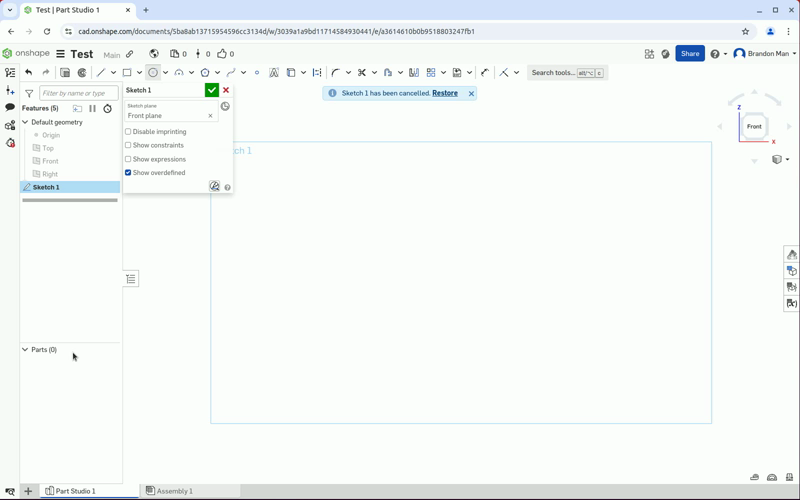
mouse_move(395, 282)
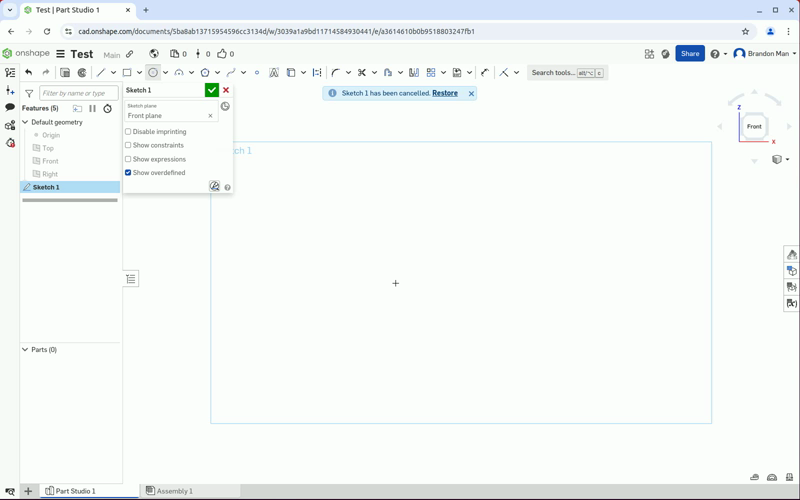
click(395, 282)
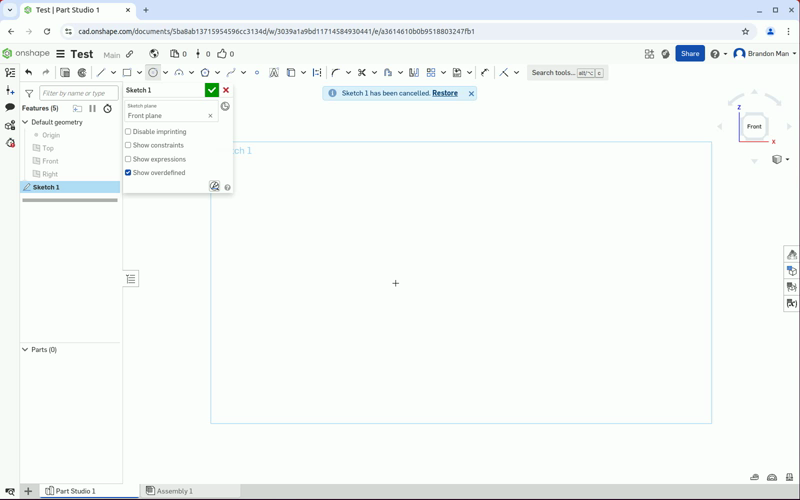
key_up(shift)
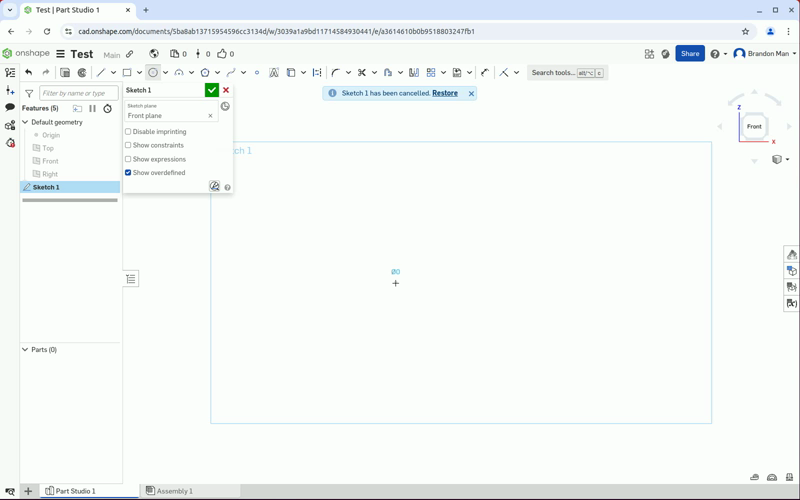
mouse_move(442, 282)
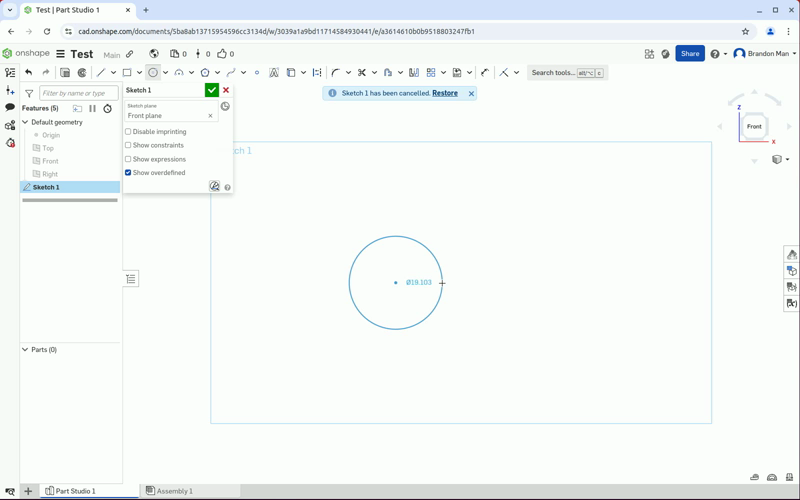
click(442, 282)
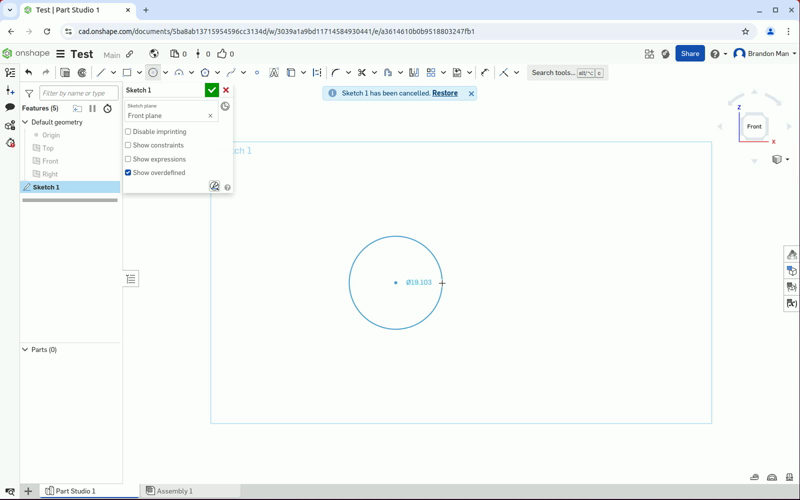
key(esc)
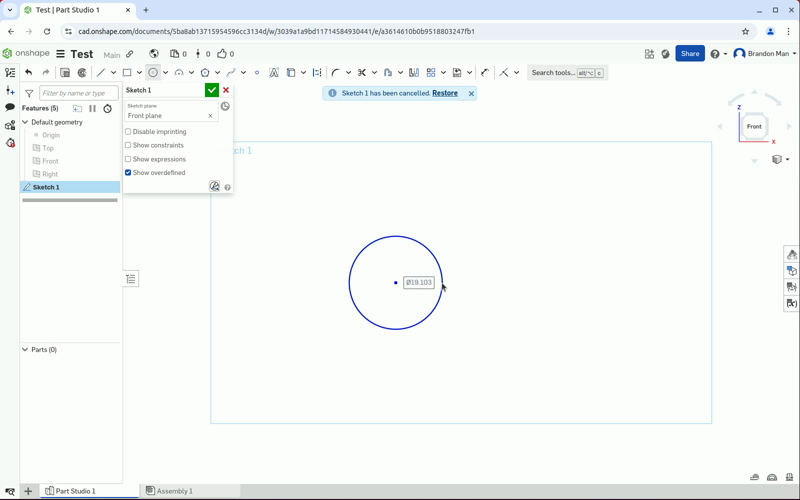
key(c)
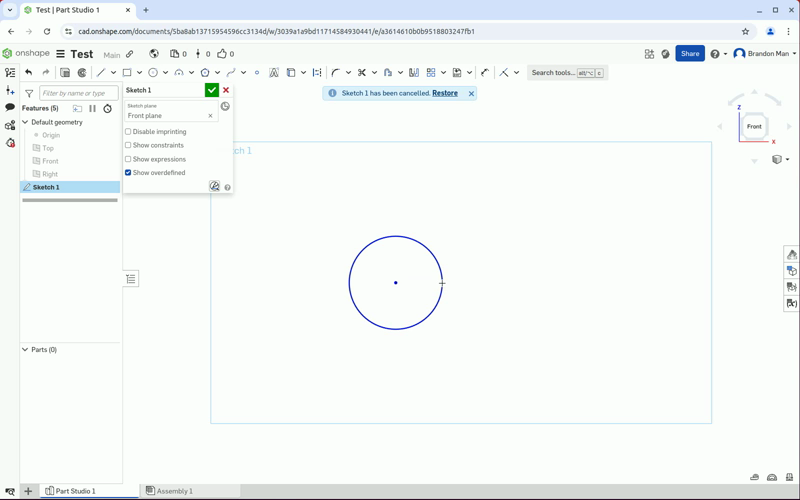
key_down(shift)
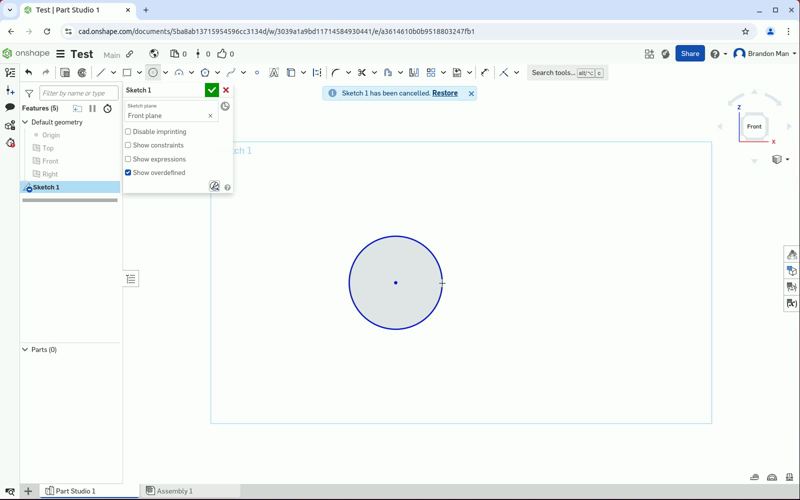
mouse_move(395, 282)
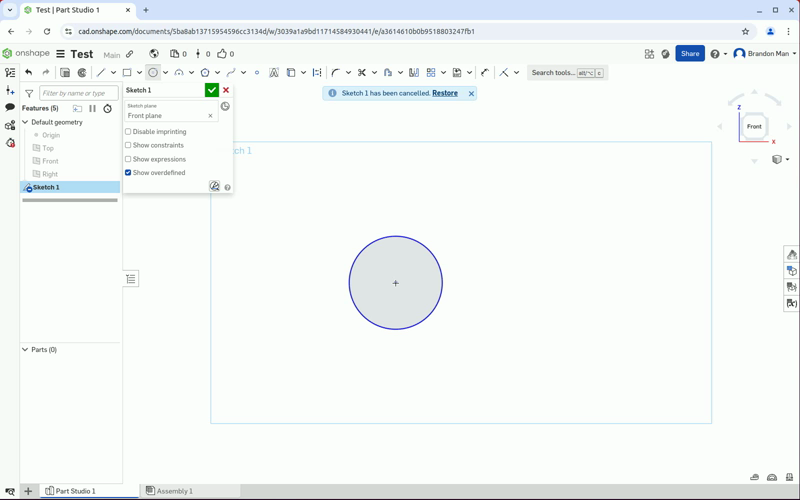
click(395, 282)
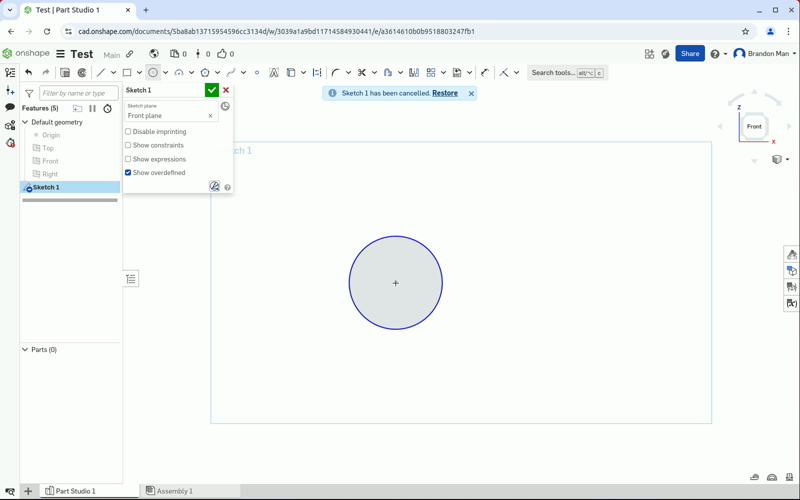
key_up(shift)
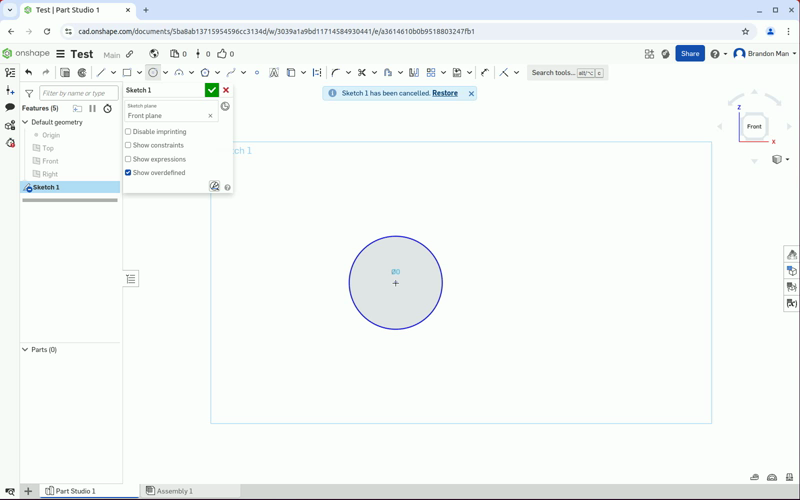
mouse_move(426, 282)
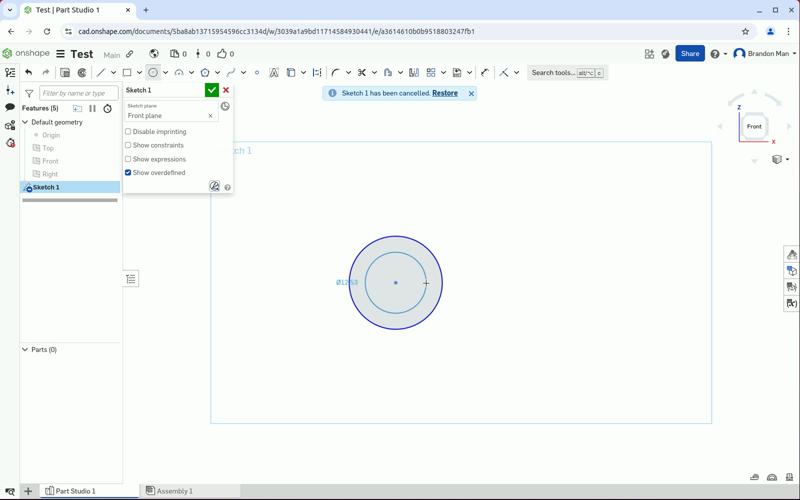
click(426, 282)
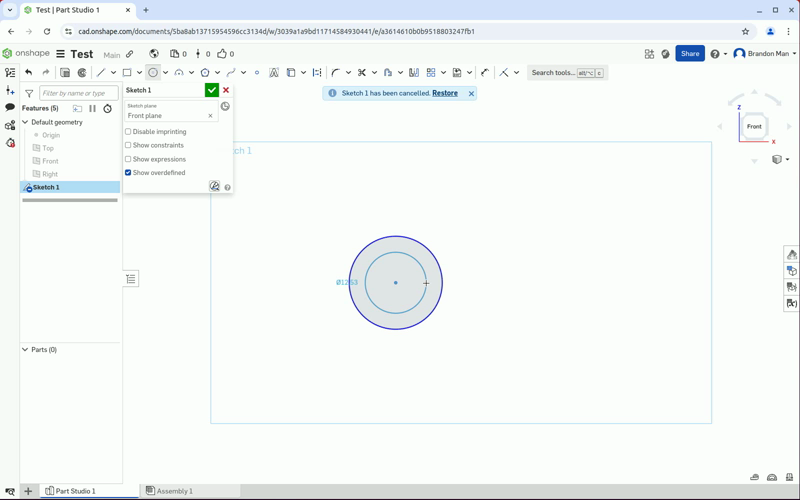
key(esc)
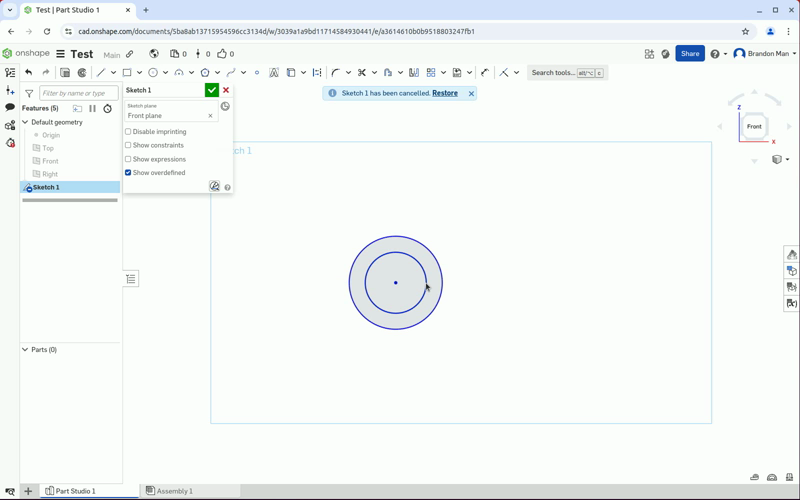
mouse_move(375, 253)
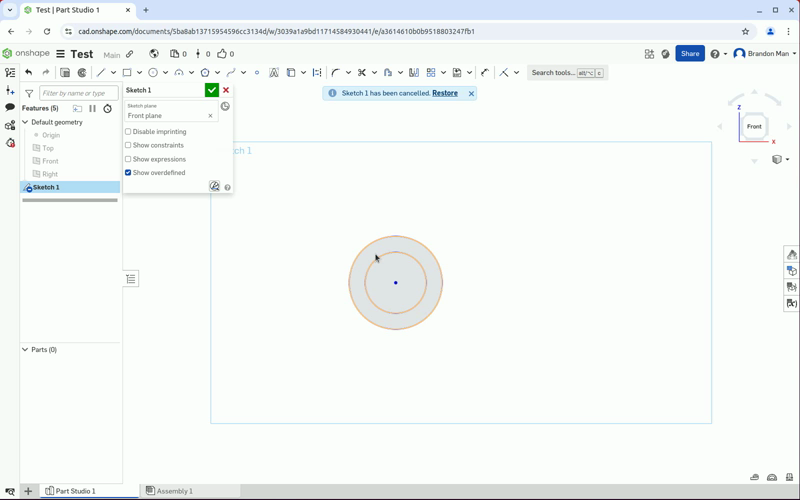
click(375, 253)
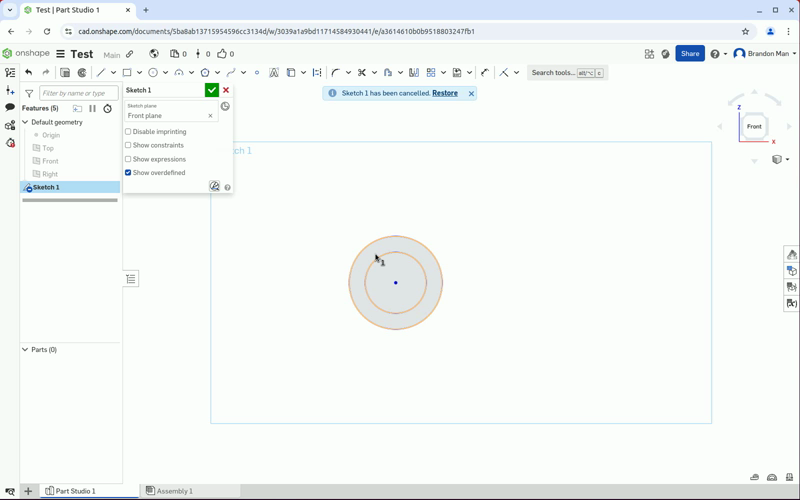
mouse_move(73, 352)
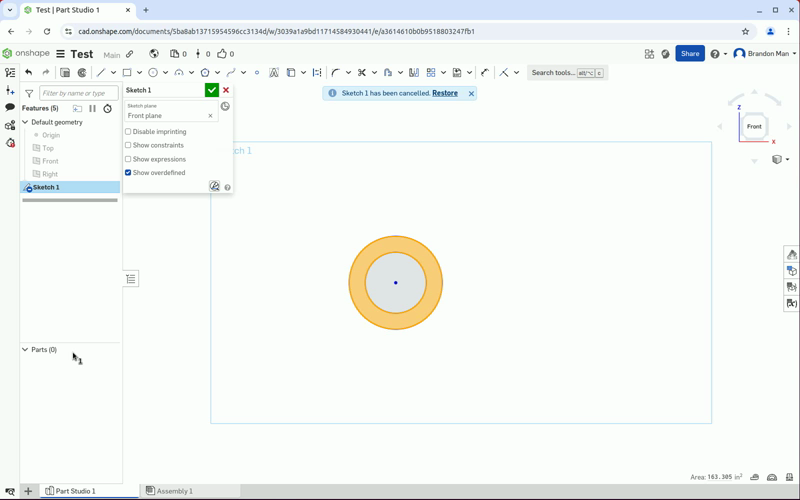
key(shift+y)
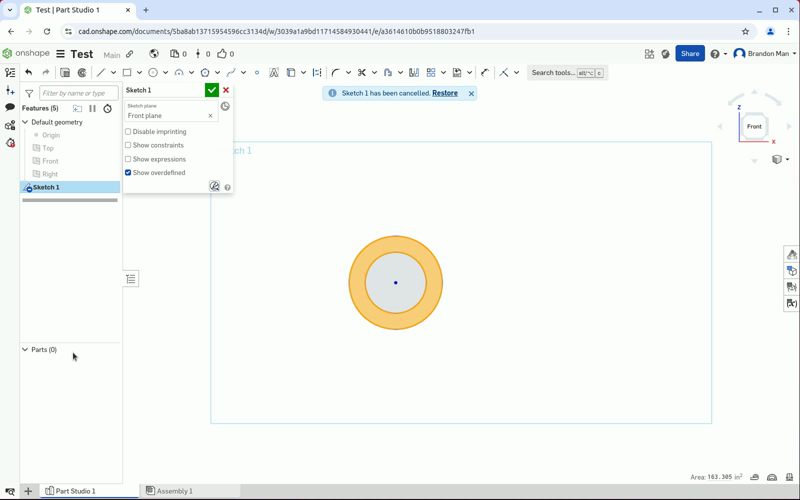
key(shift+e)
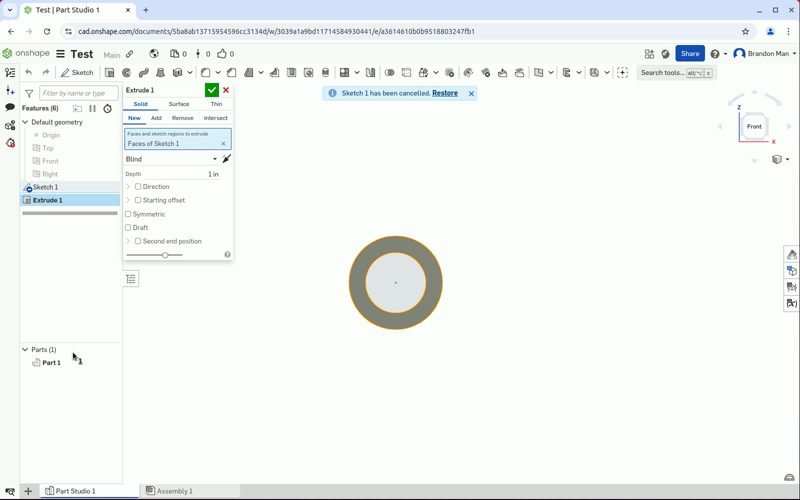
mouse_move(143, 106)
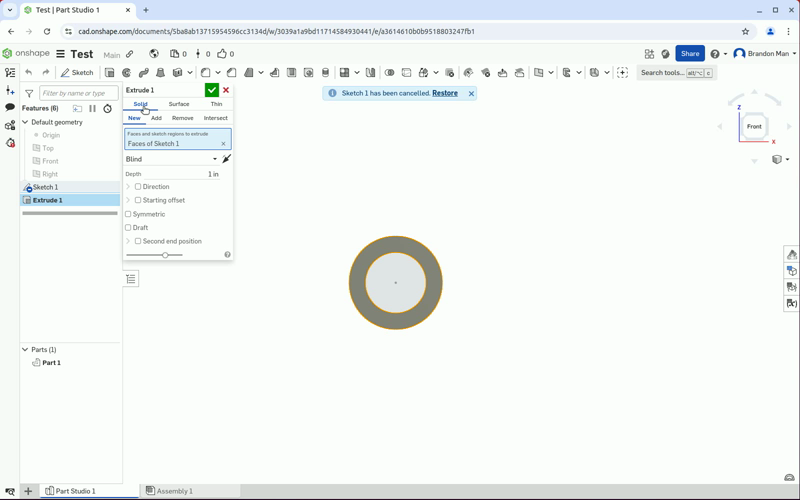
click(143, 106)
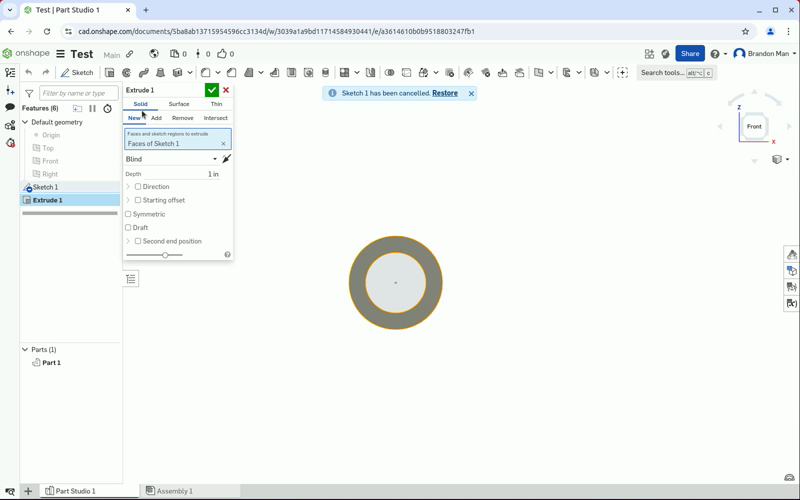
mouse_move(137, 120)
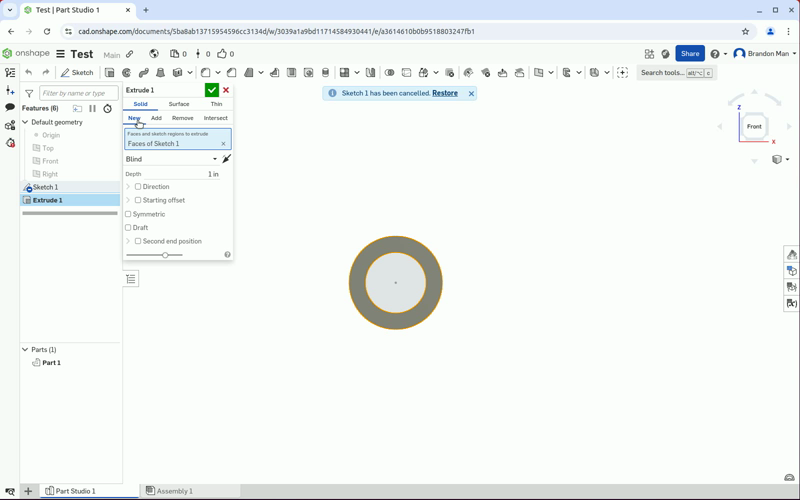
click(137, 120)
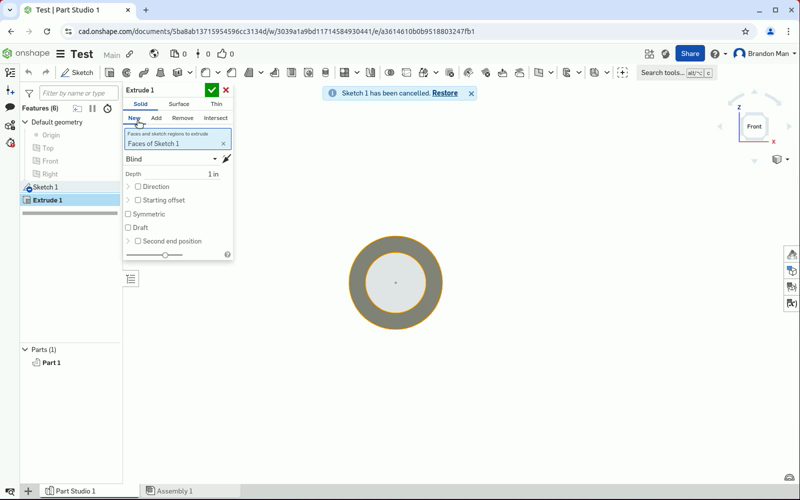
key(tab, 4)
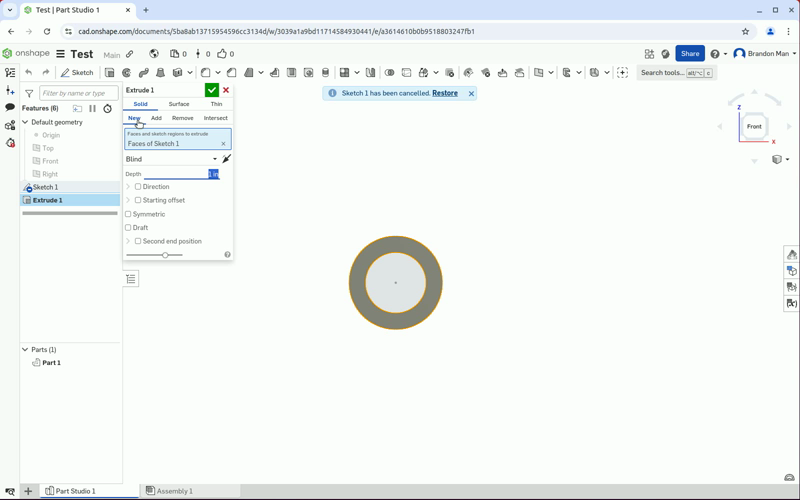
text(6.018)
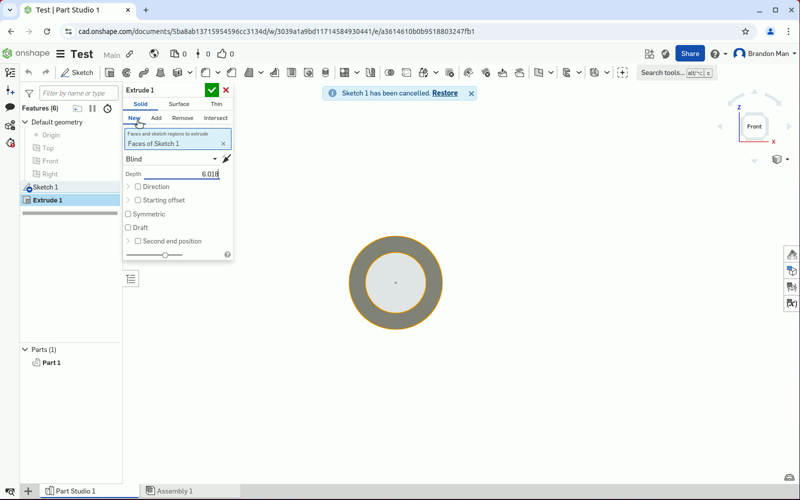
key(enter)
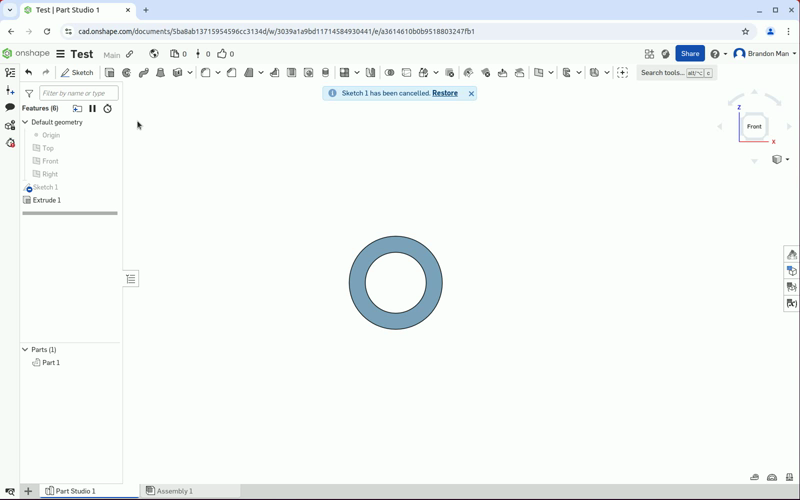
key(shift+h)
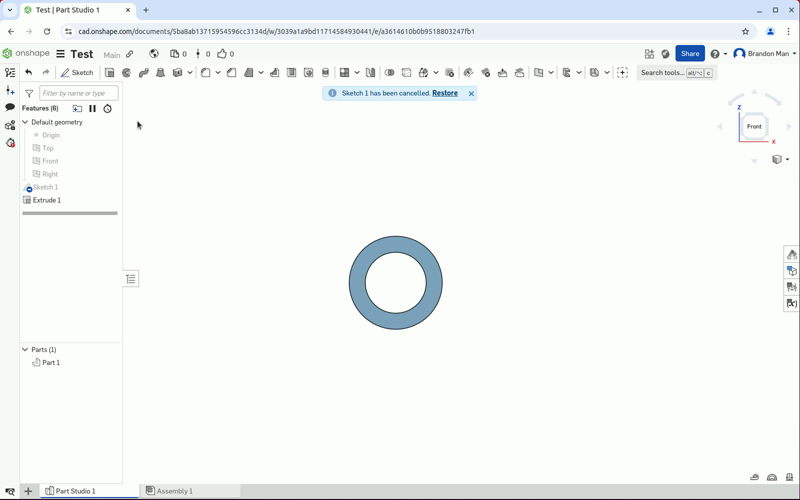
key(shift+h)
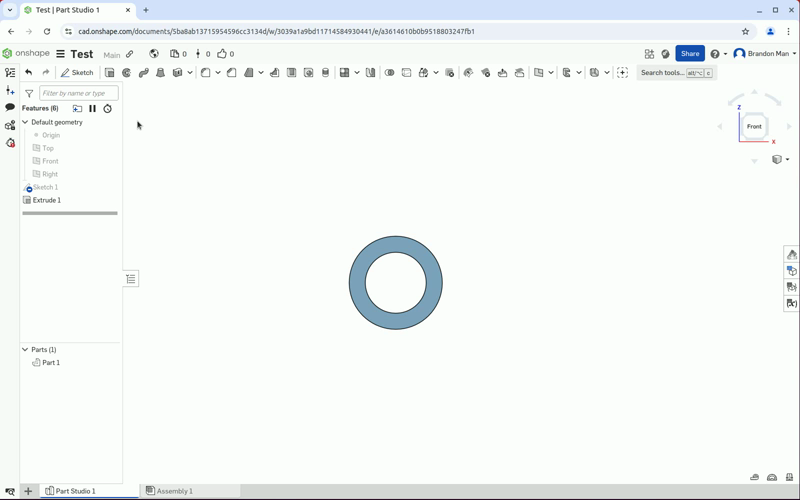
mouse_move(73, 189)
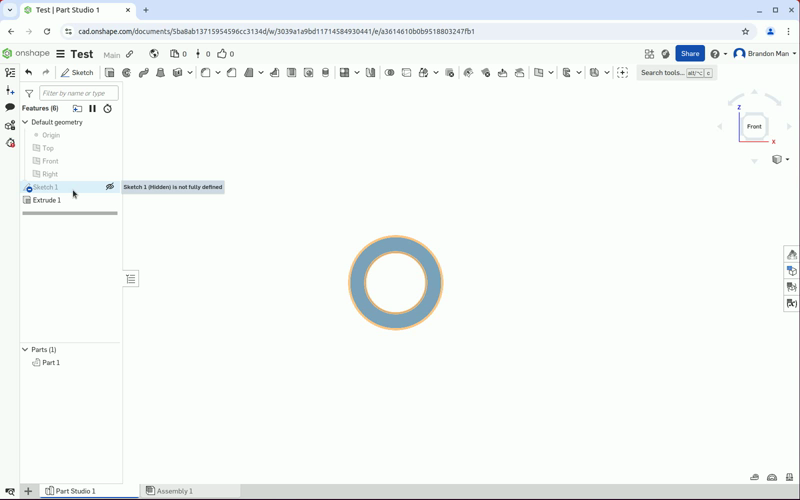
click(73, 189)
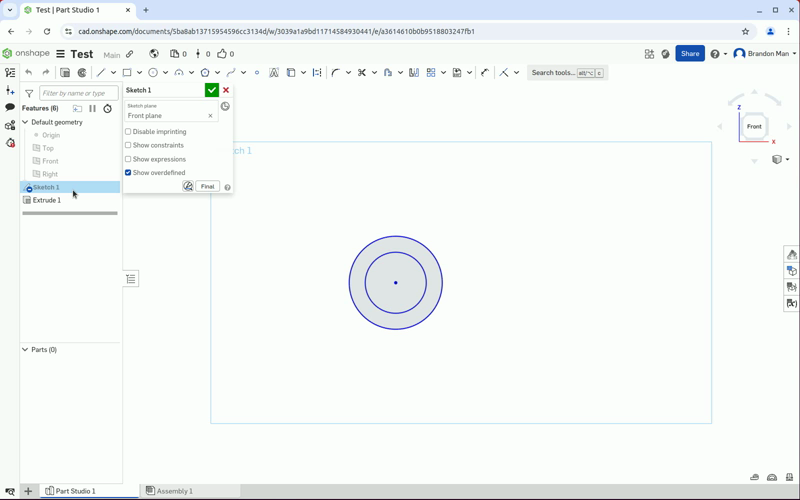
mouse_move(229, 92)
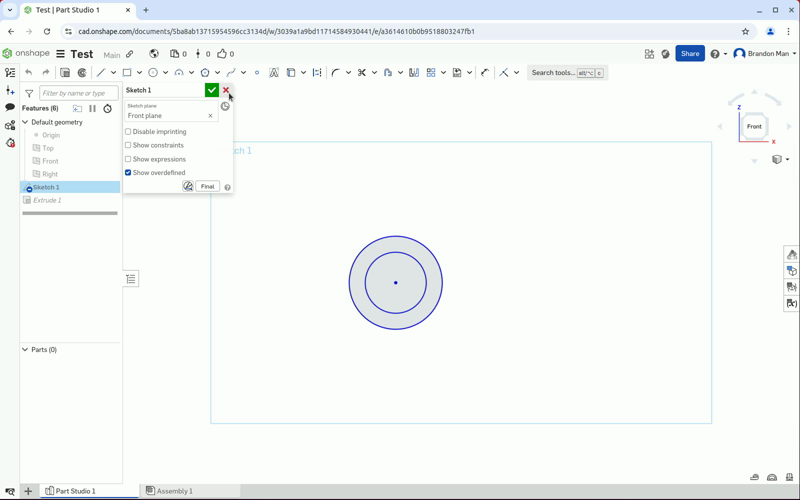
click(229, 92)
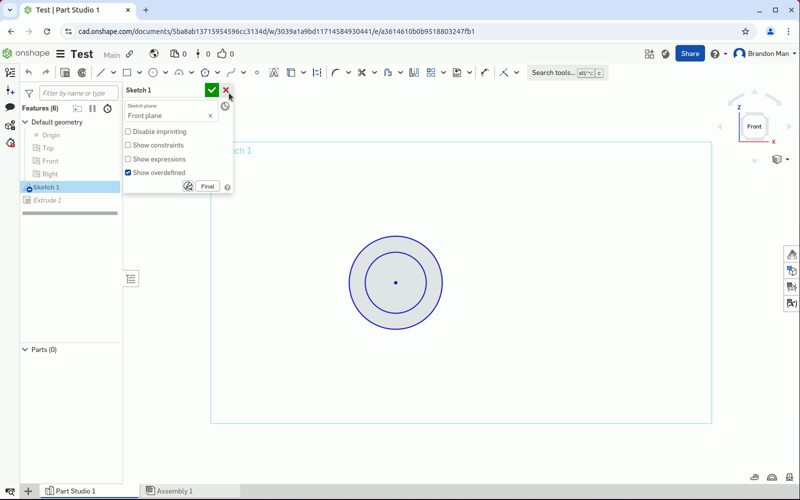
key(shift+s)
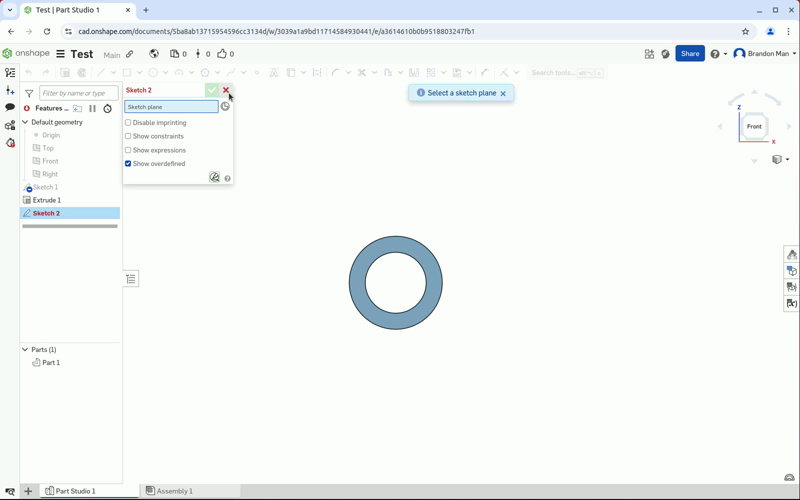
mouse_move(73, 163)
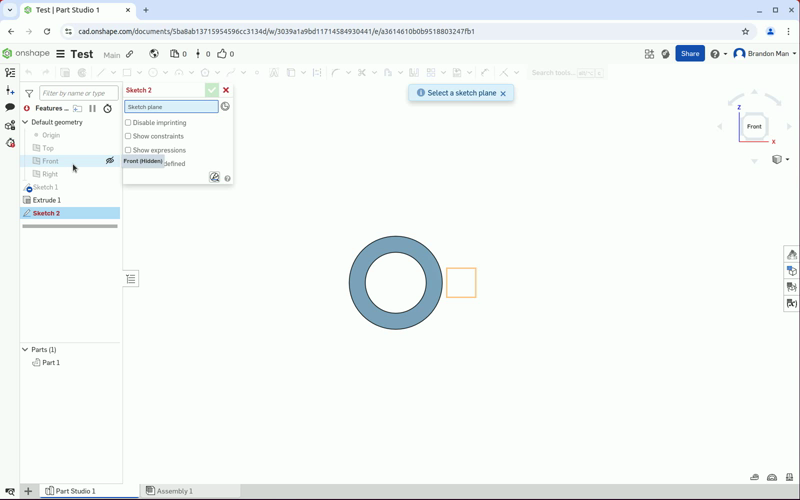
click(73, 163)
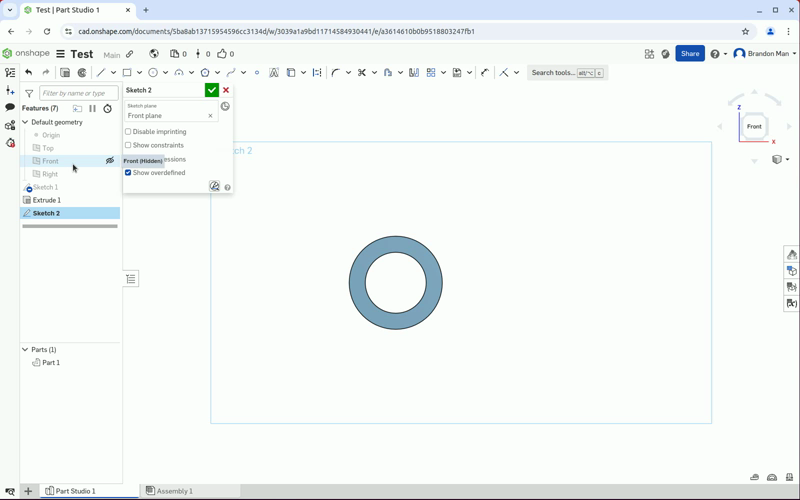
mouse_move(73, 352)
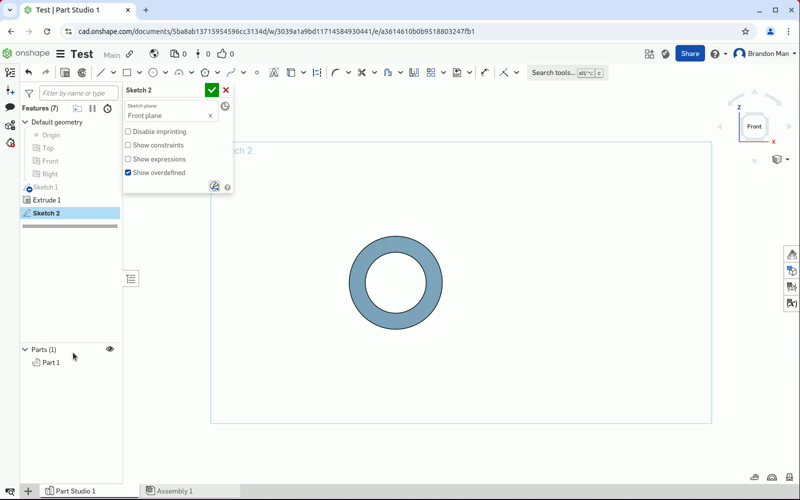
key(y)
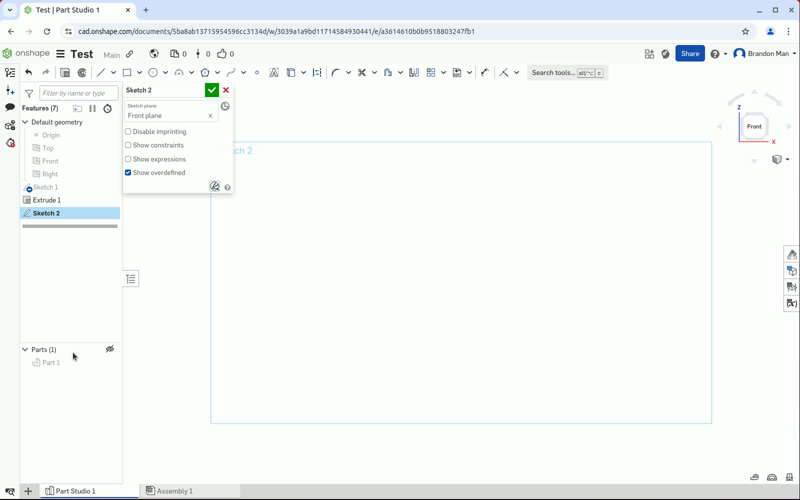
key(c)
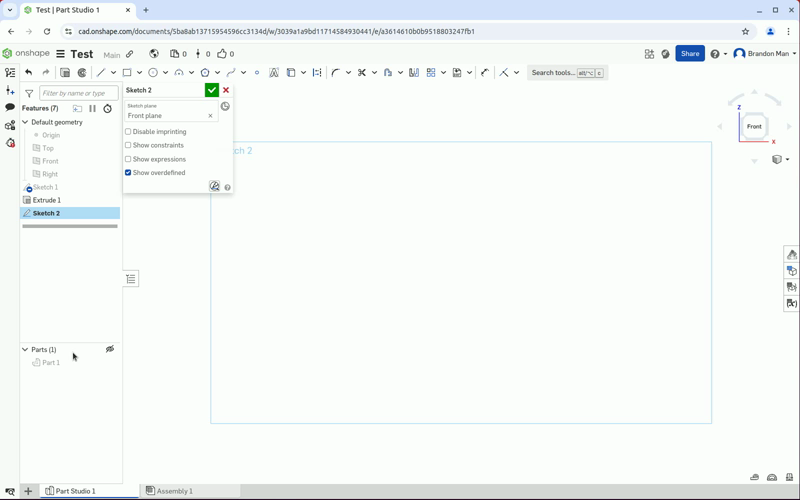
key_down(shift)
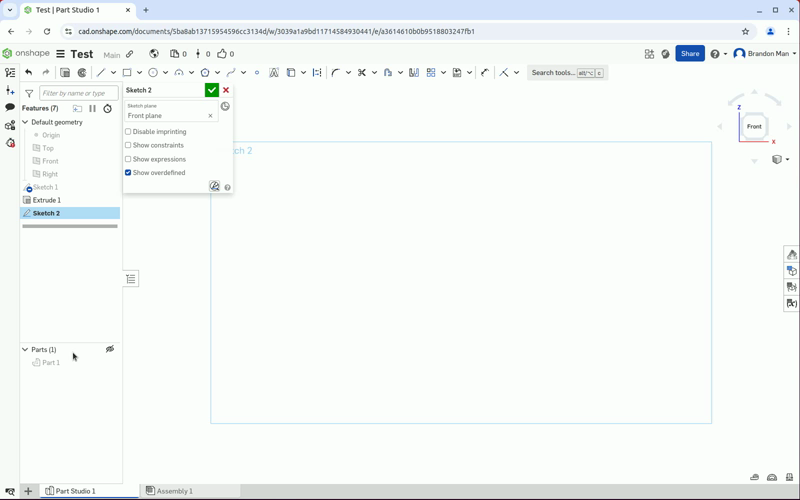
mouse_move(395, 282)
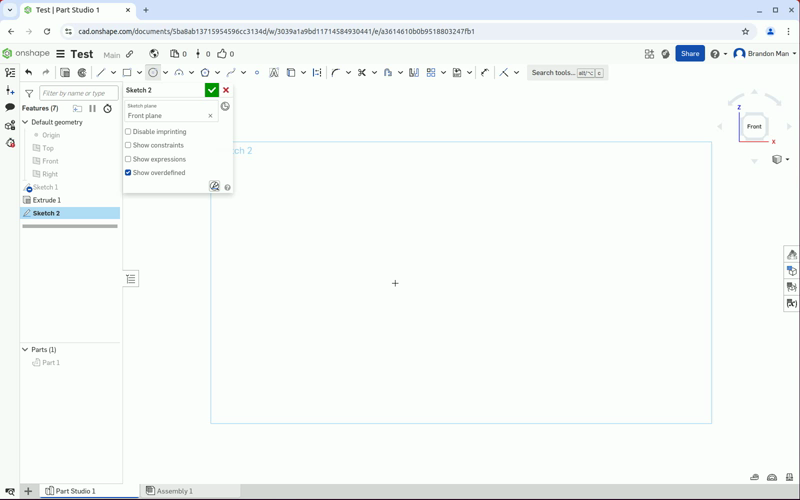
click(395, 282)
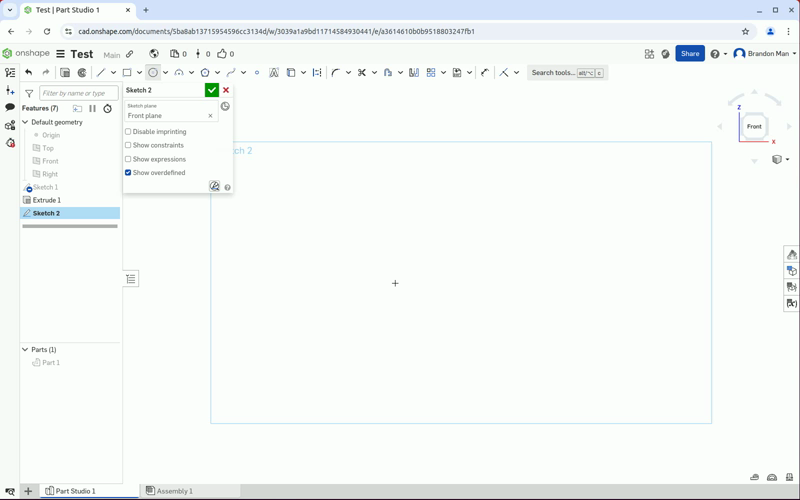
key_up(shift)
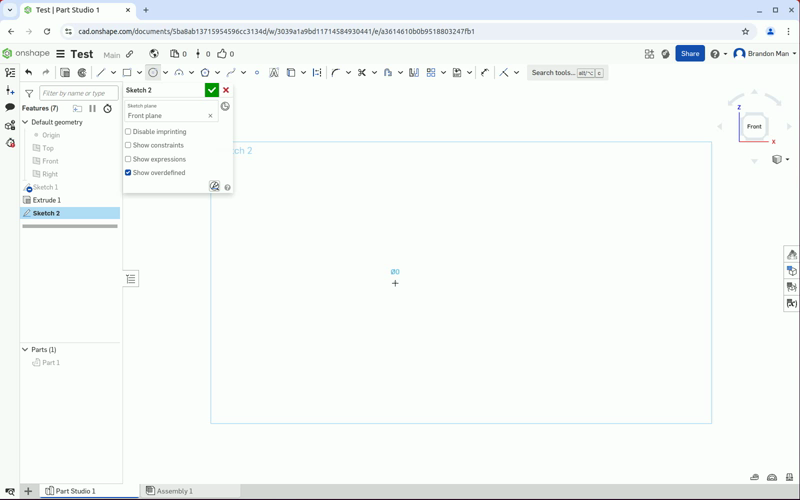
mouse_move(426, 282)
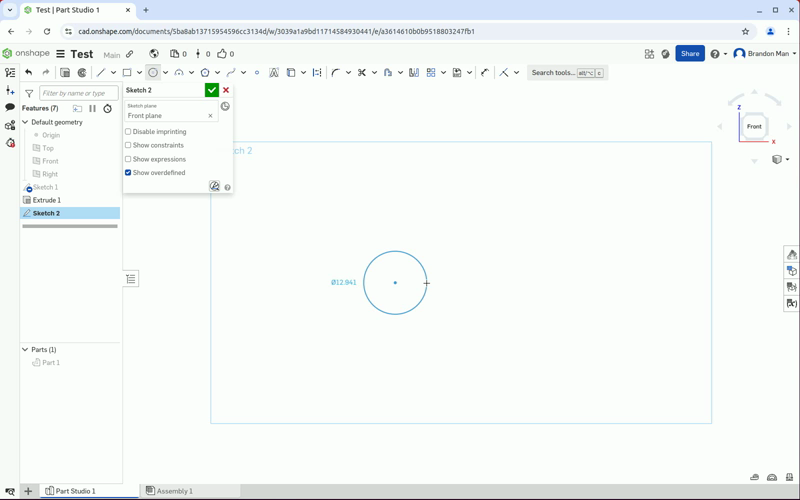
click(426, 282)
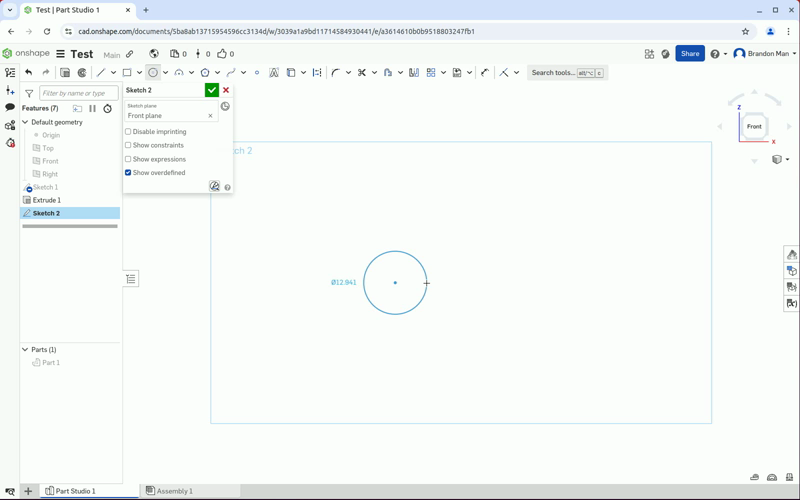
key(esc)
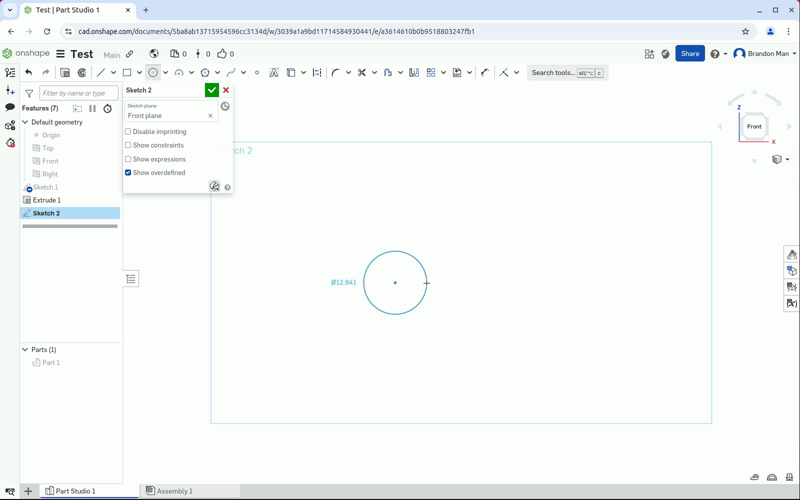
mouse_move(385, 270)
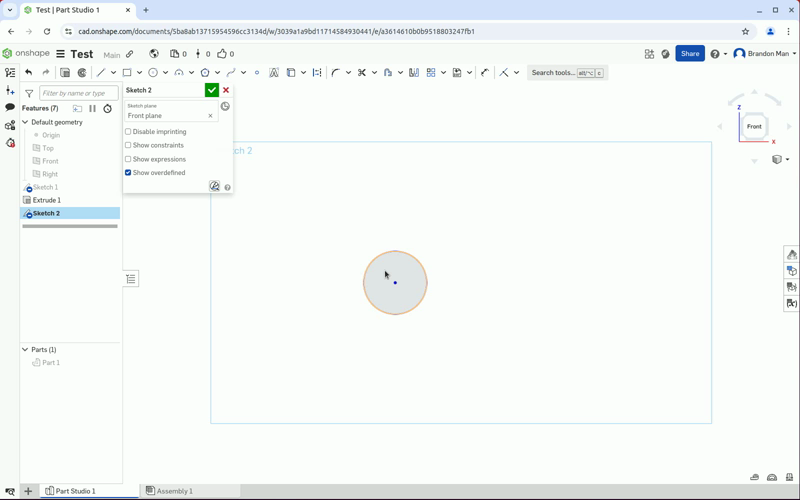
click(385, 270)
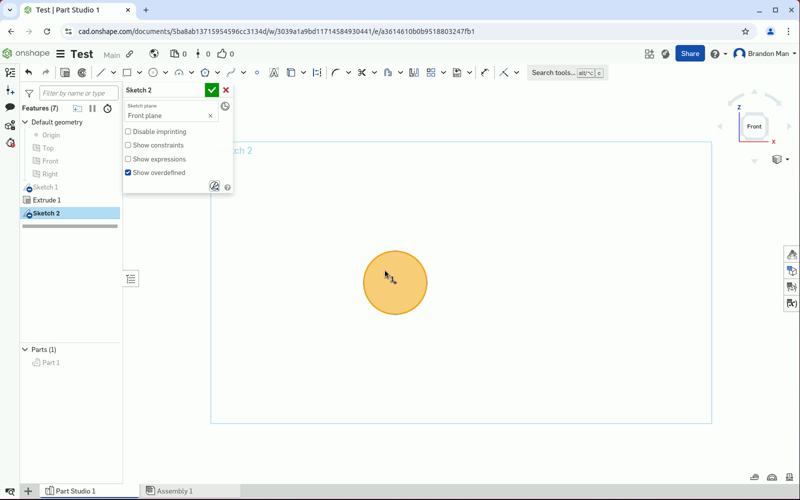
mouse_move(73, 352)
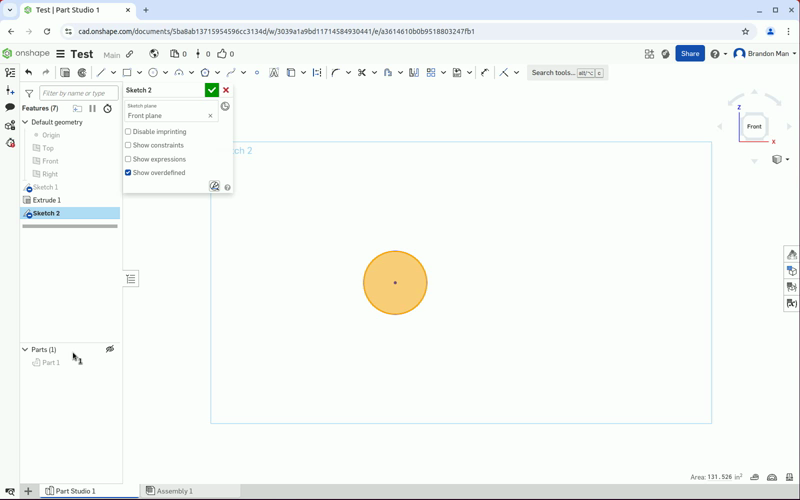
key(shift+y)
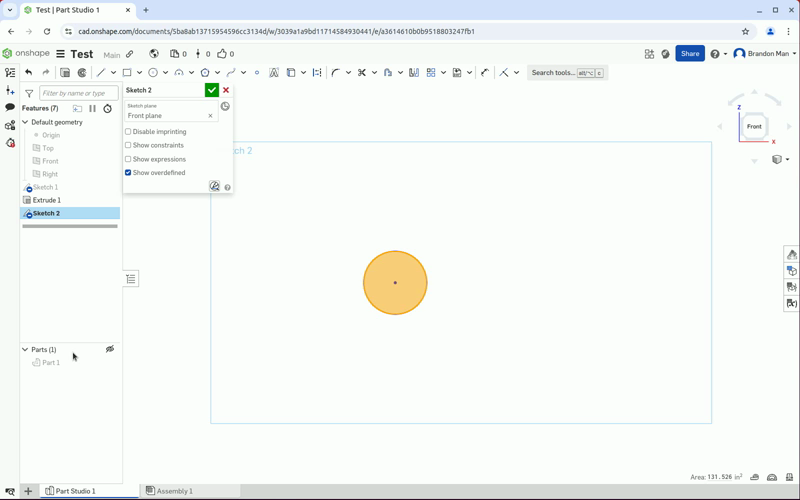
key(shift+e)
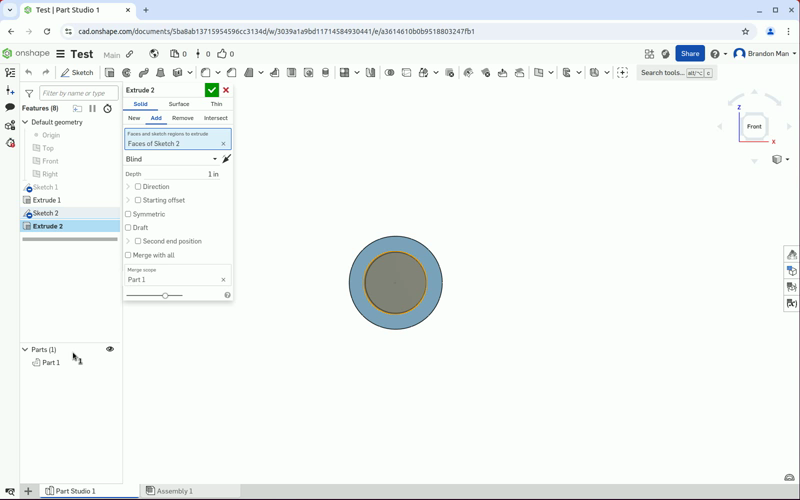
mouse_move(143, 106)
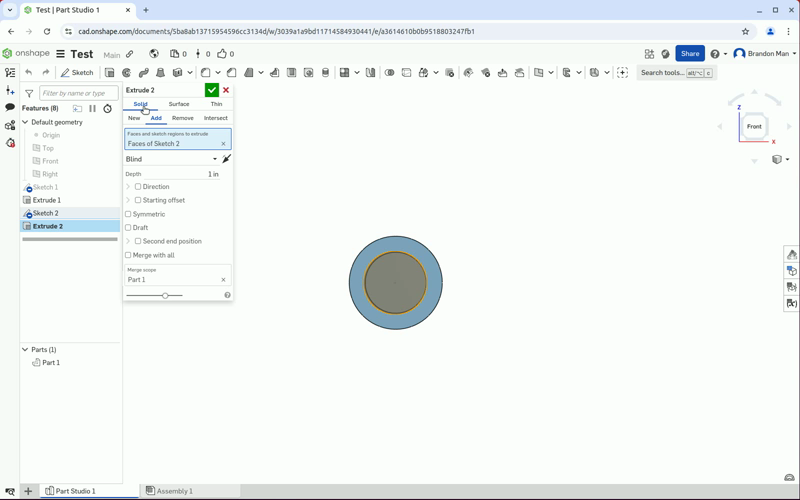
click(143, 106)
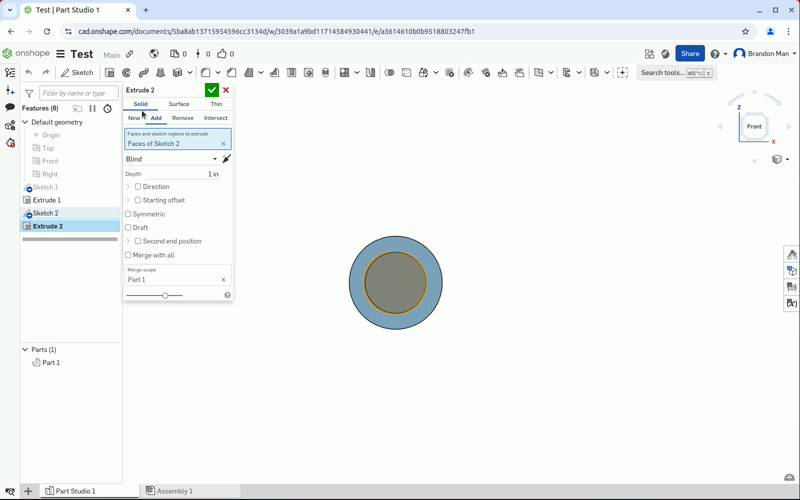
mouse_move(137, 120)
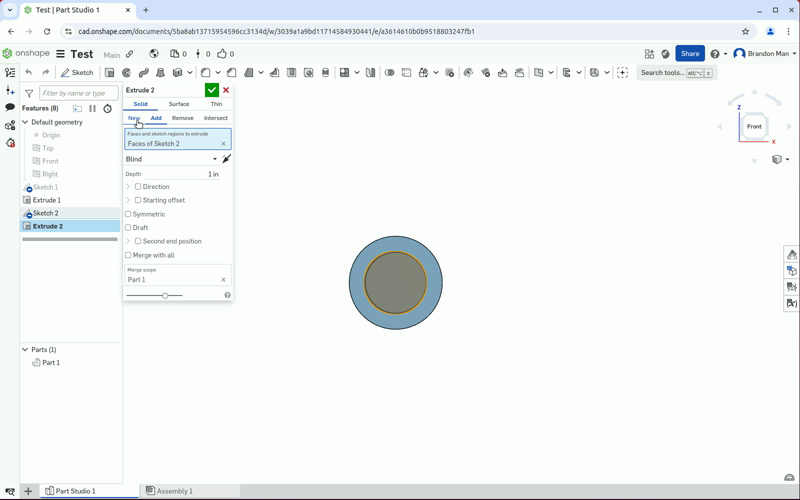
click(137, 120)
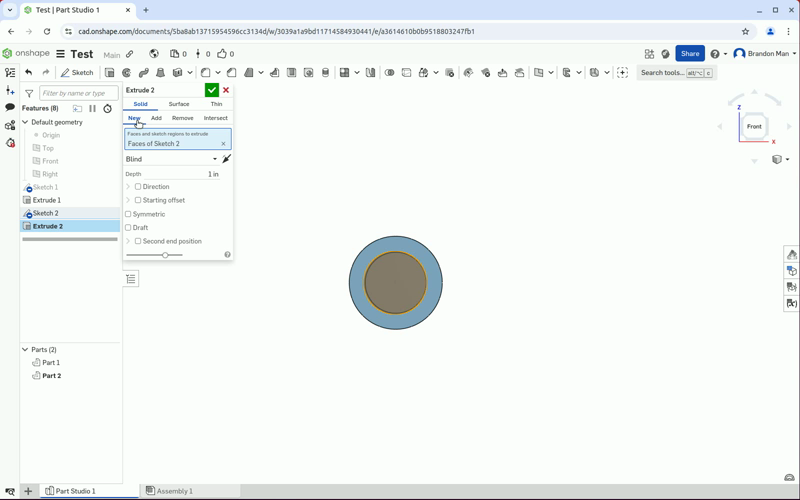
key(tab, 4)
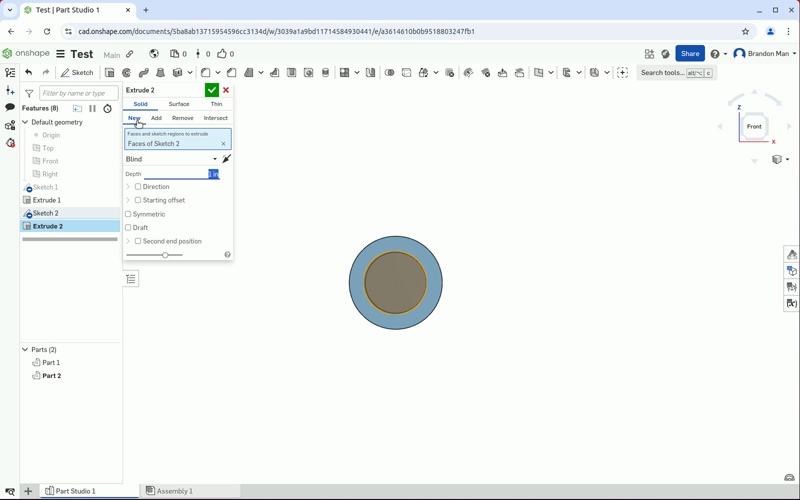
text(6.018)
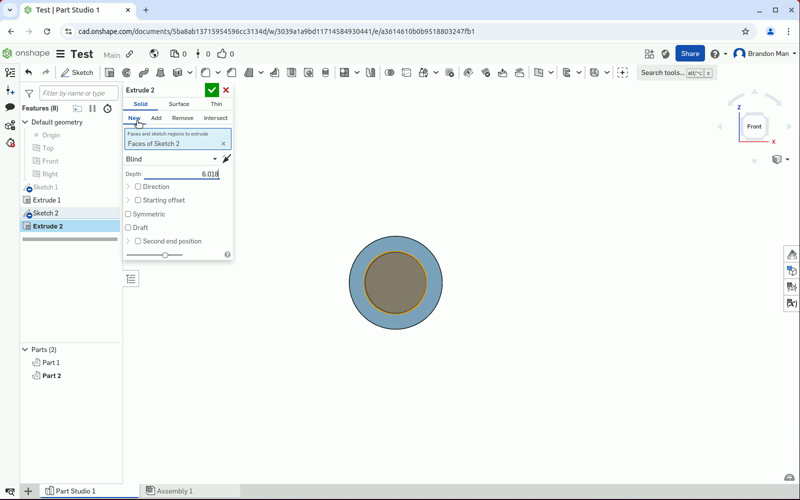
key(enter)
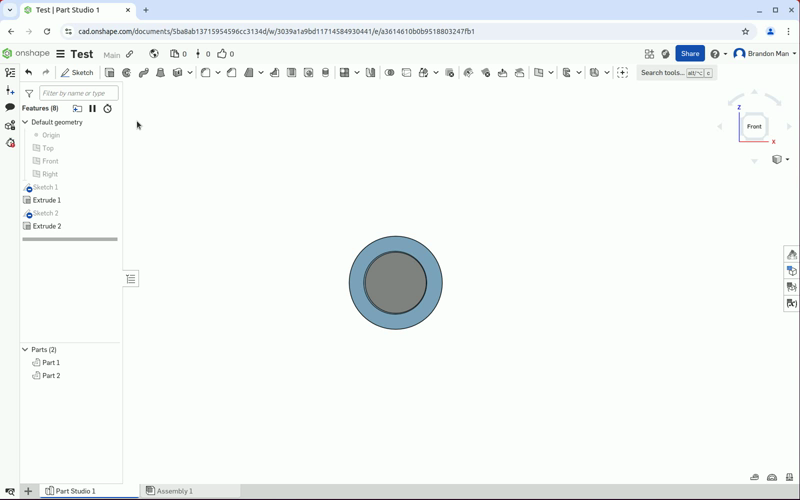
key(shift+h)
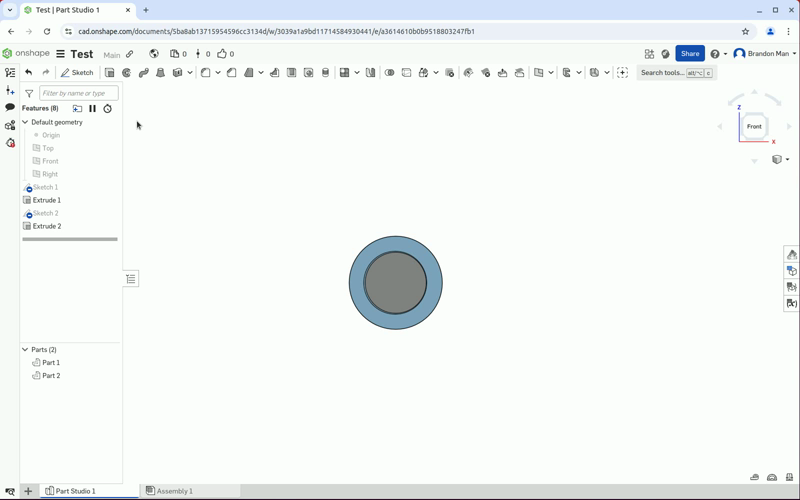
key(shift+h)
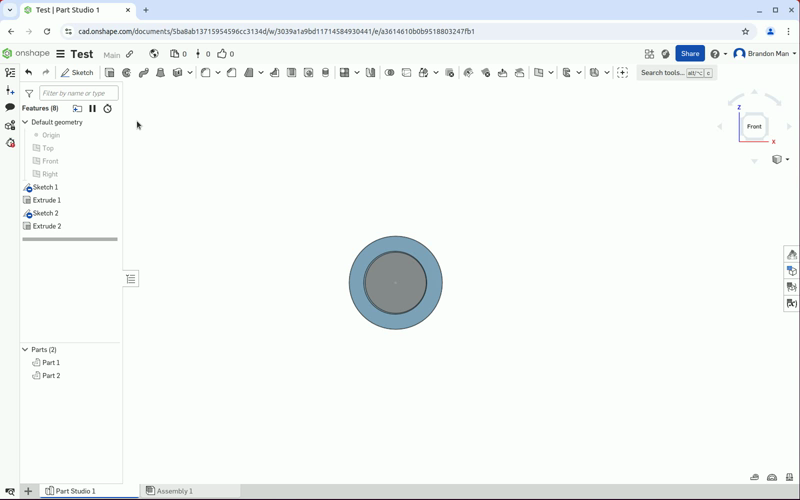
key(shift+7)
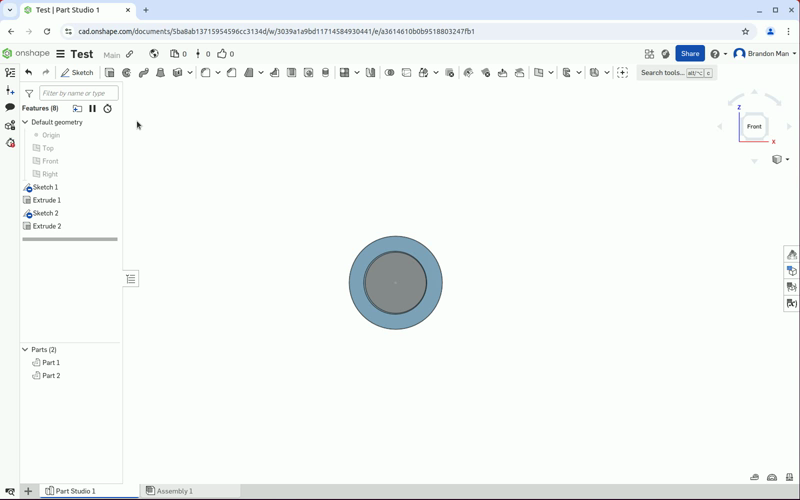
key(left, 2)
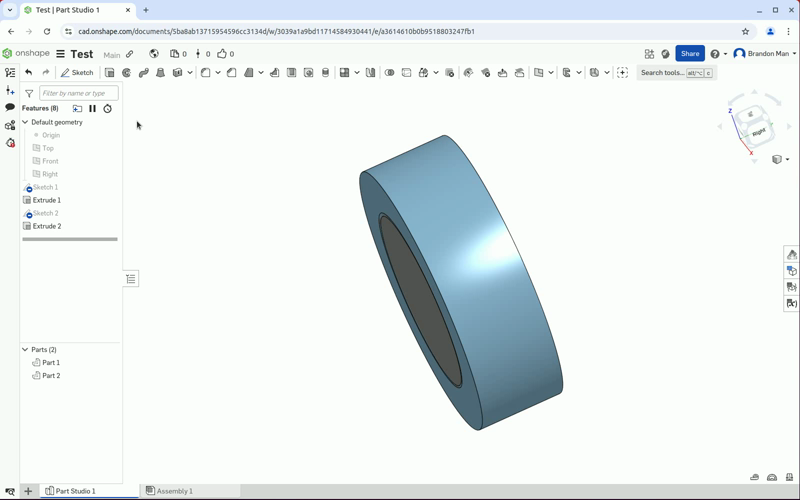
key(down, 2)
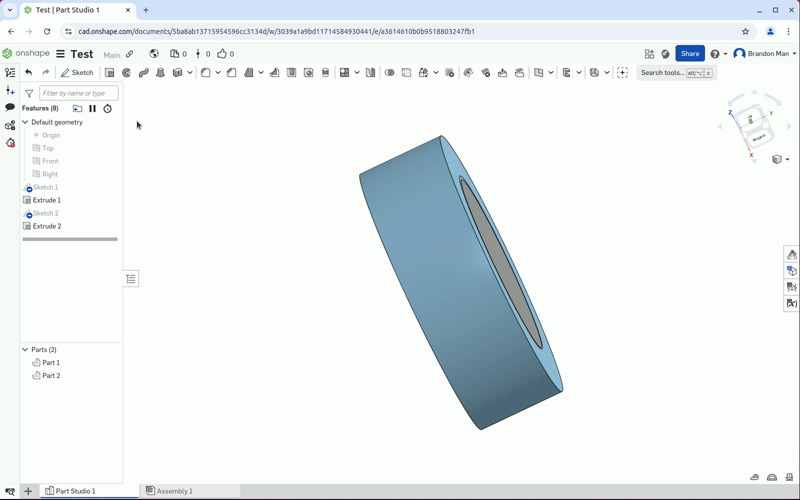
key(up, 2)
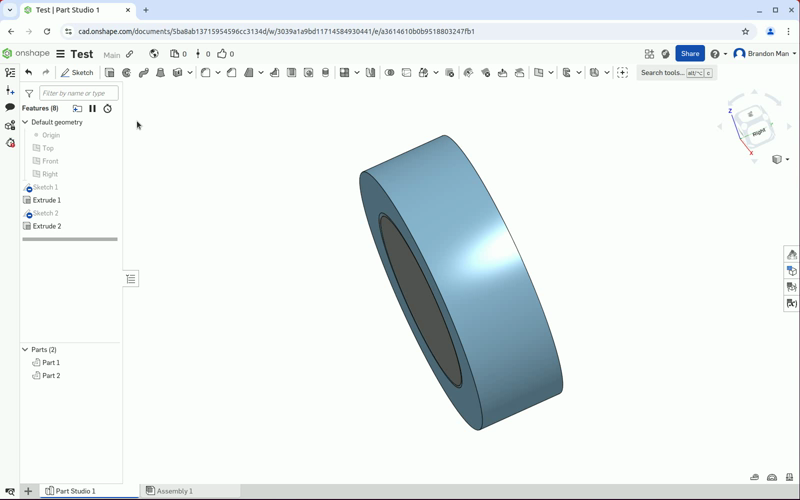
key(right, 2)
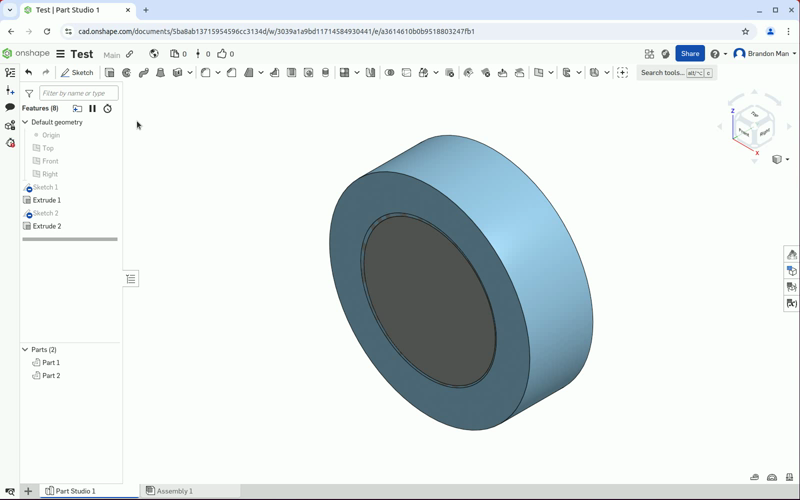
mouse_move(73, 189)
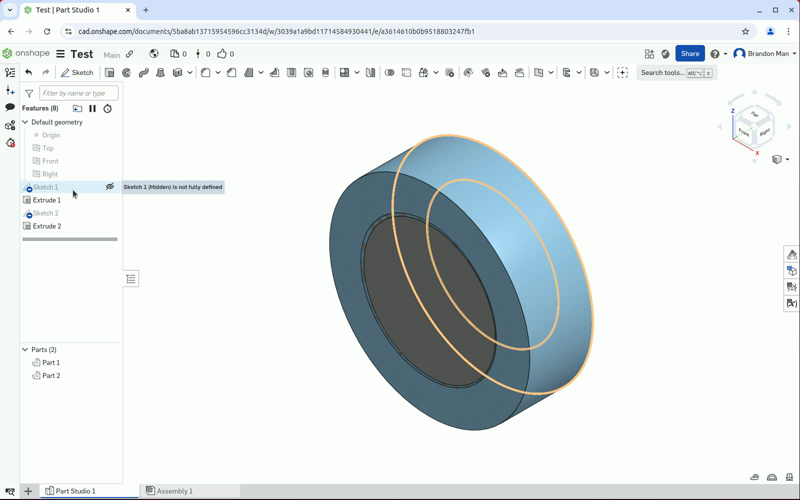
click(73, 189)